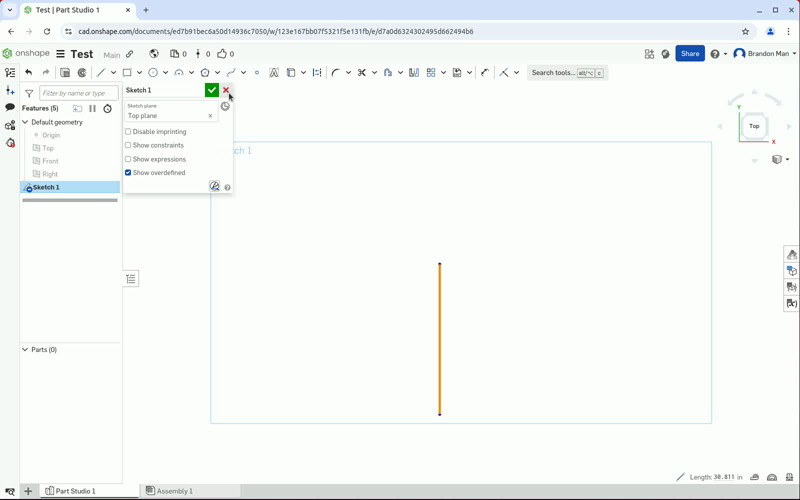
key(shift+h)
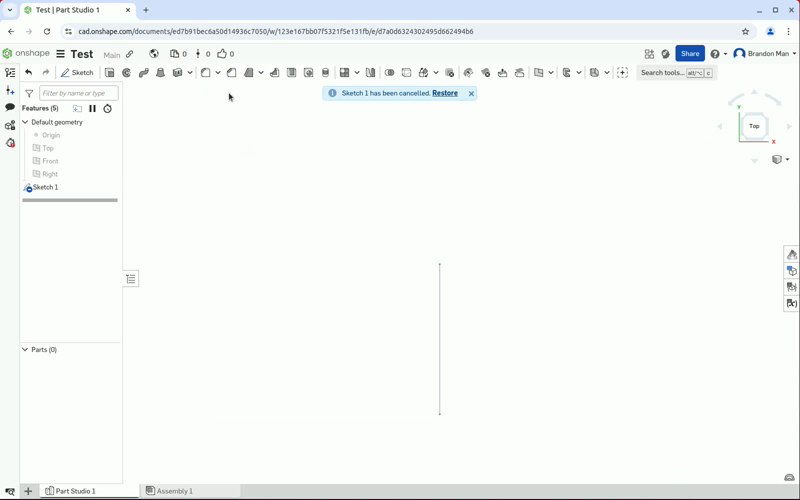
key(shift+s)
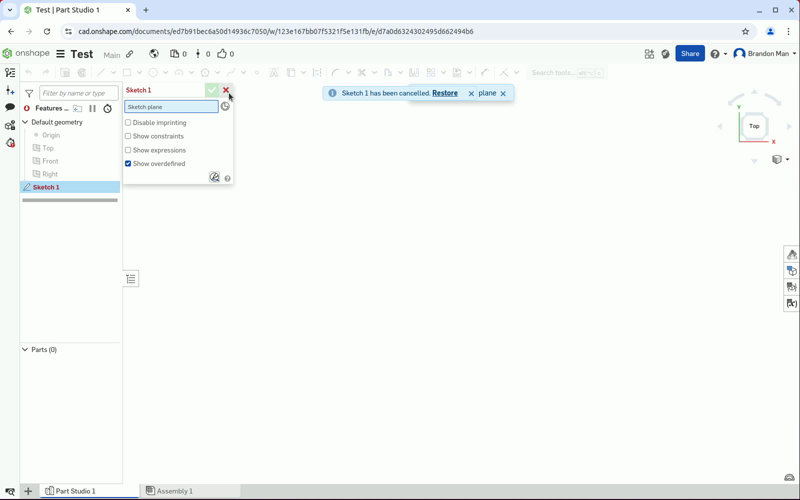
mouse_move(73, 150)
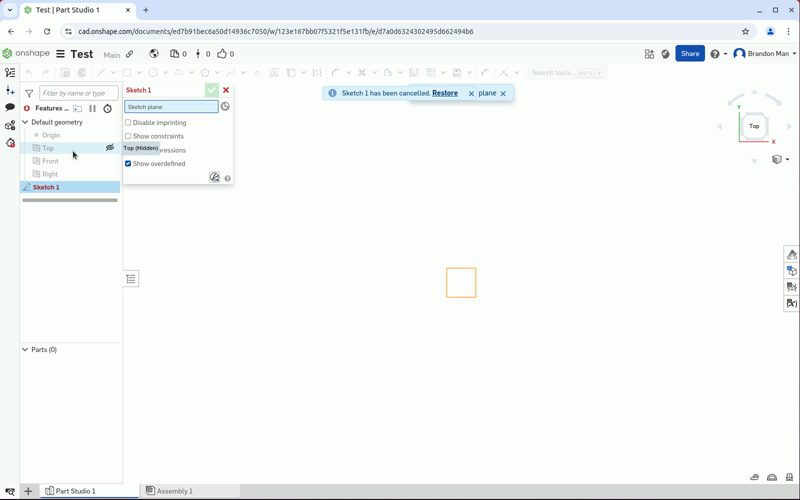
click(73, 150)
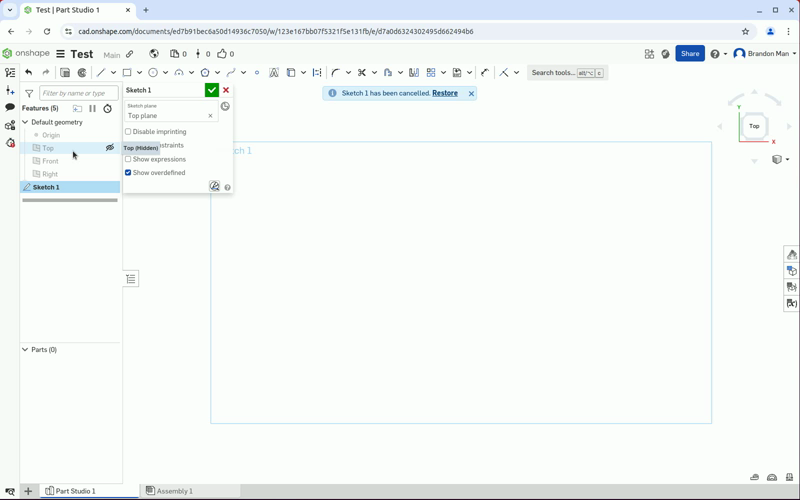
mouse_move(73, 352)
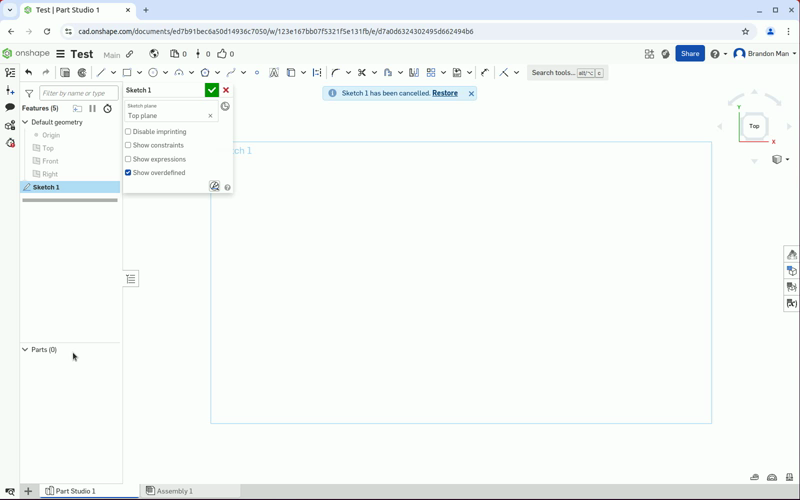
key(y)
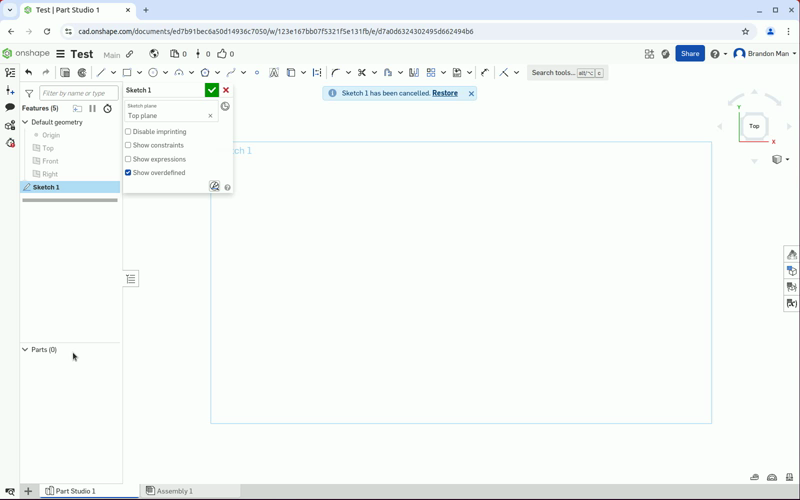
key(c)
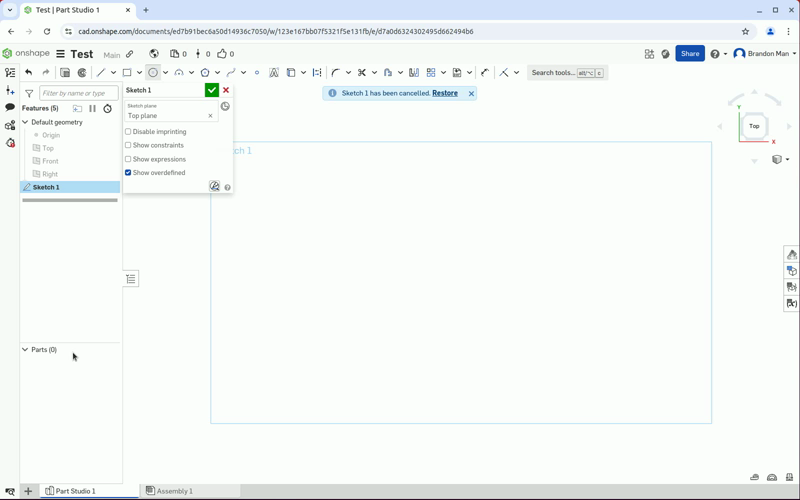
key_down(shift)
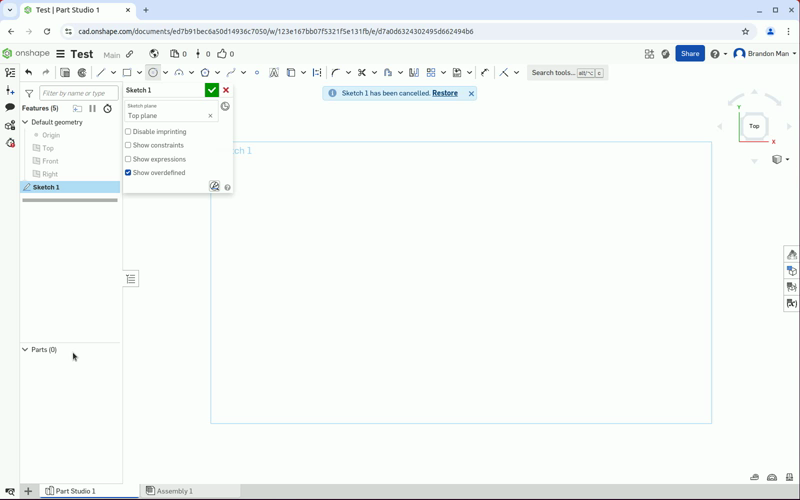
mouse_move(461, 287)
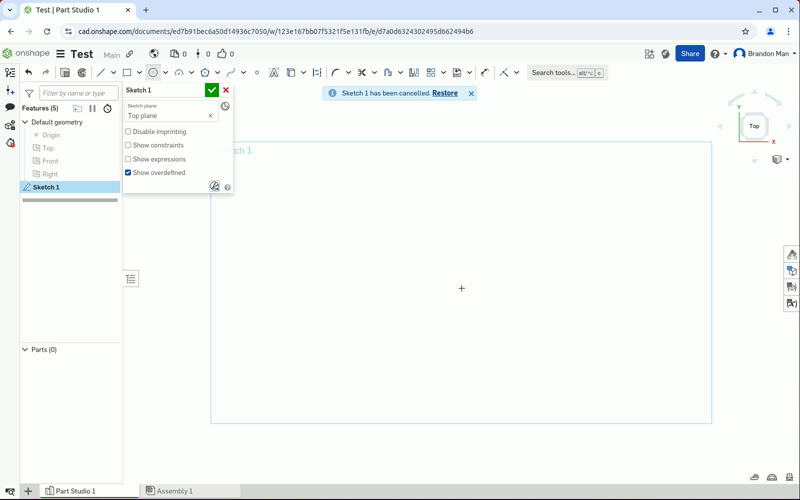
click(461, 287)
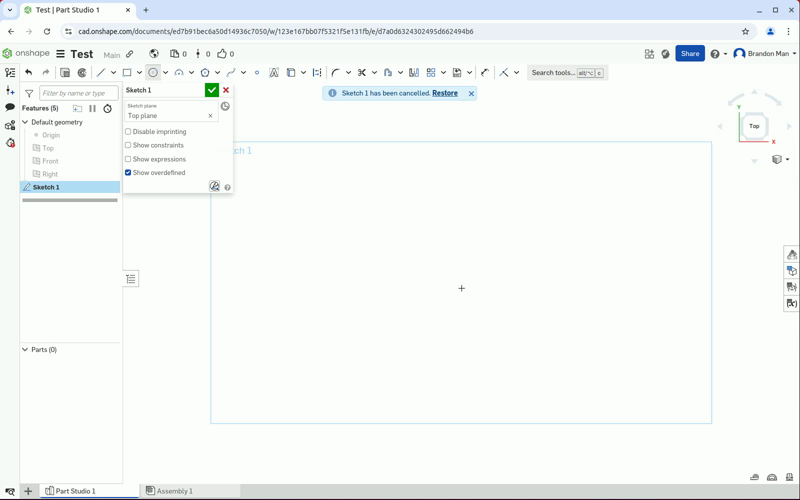
key_up(shift)
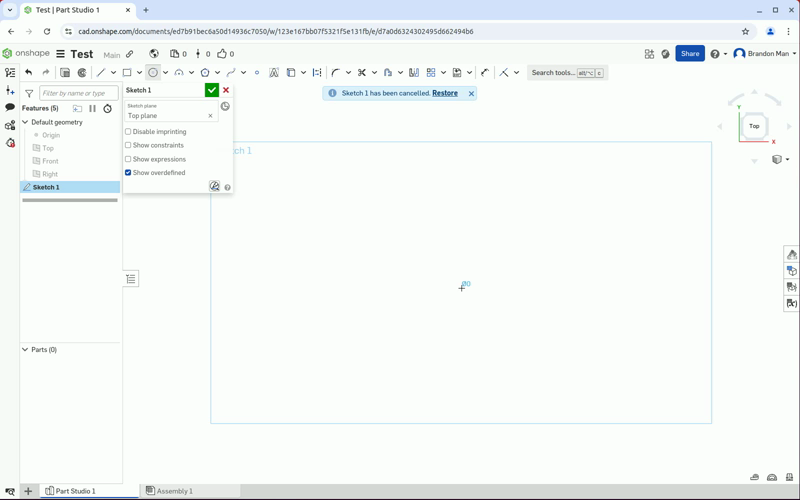
mouse_move(570, 287)
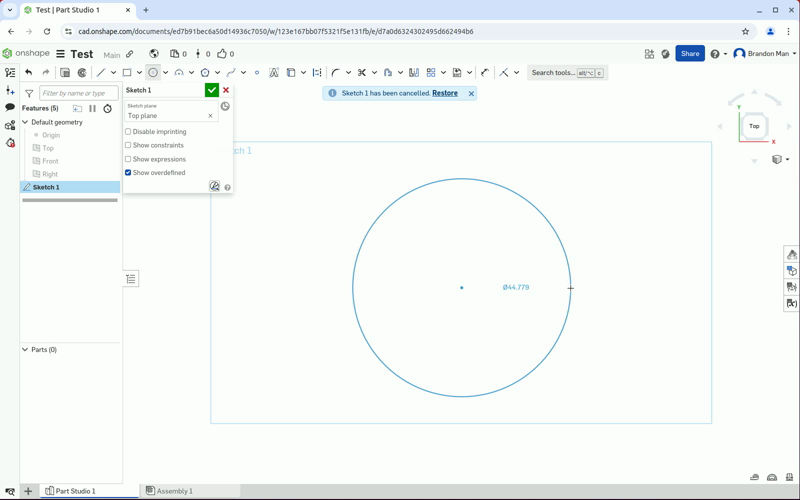
click(570, 287)
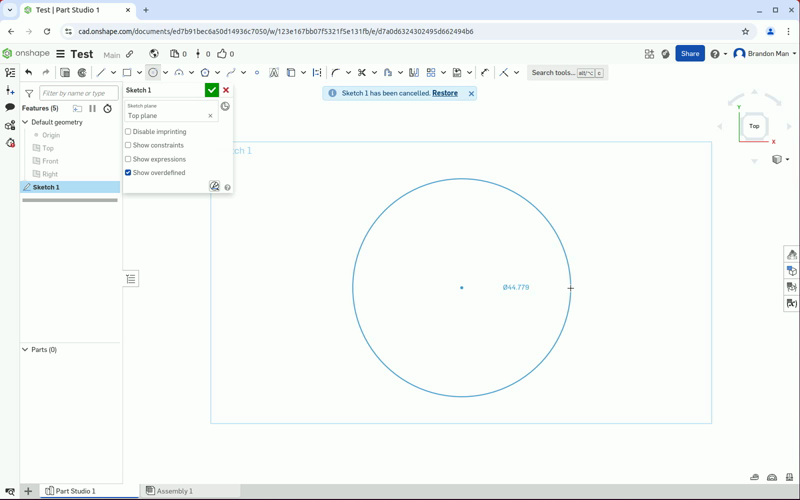
key(esc)
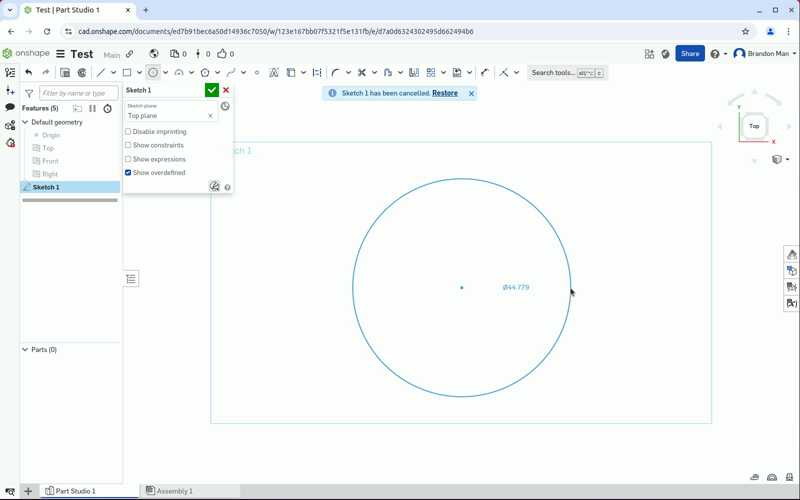
key(c)
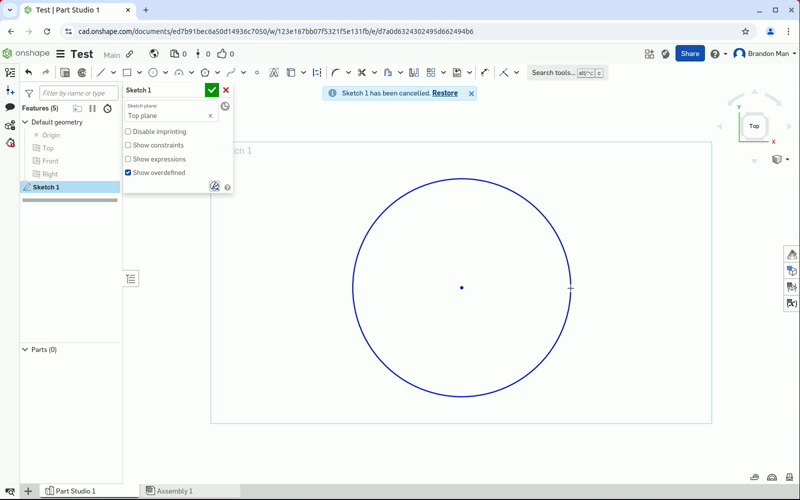
key_down(shift)
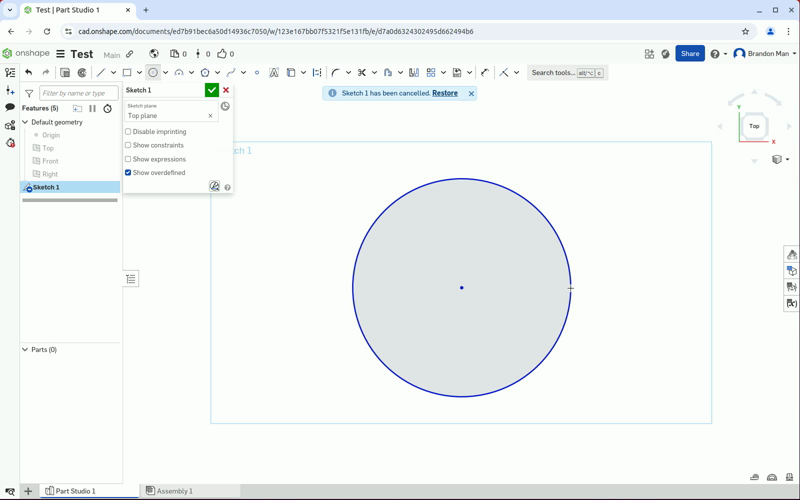
mouse_move(461, 282)
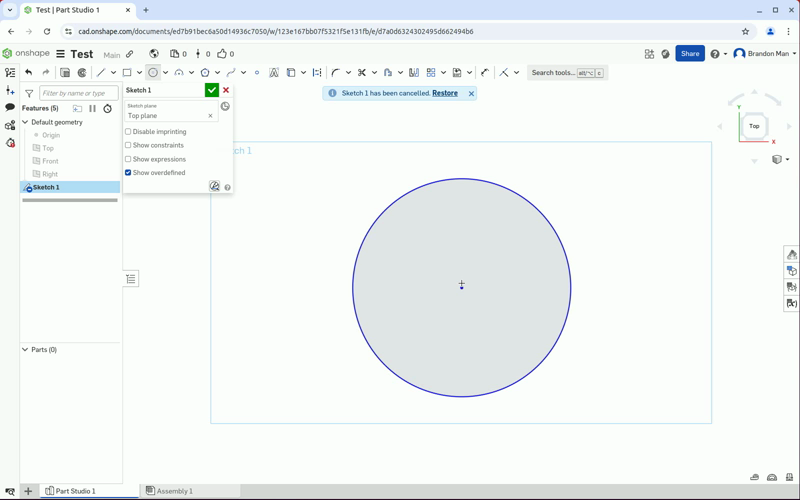
click(461, 282)
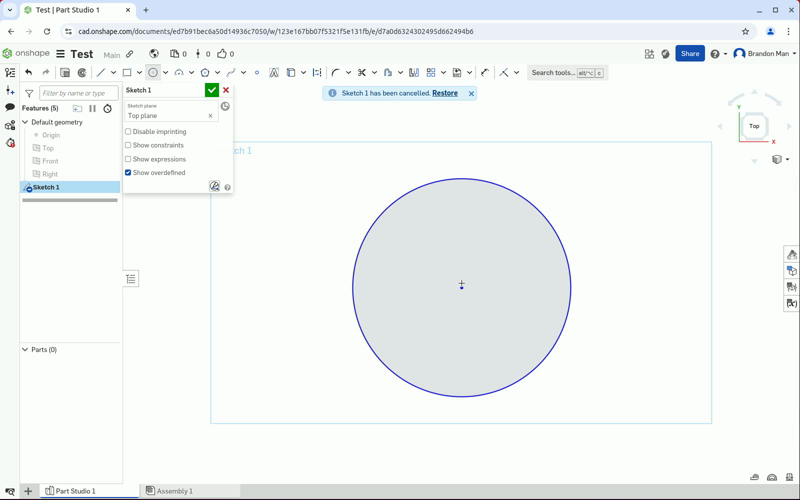
key_up(shift)
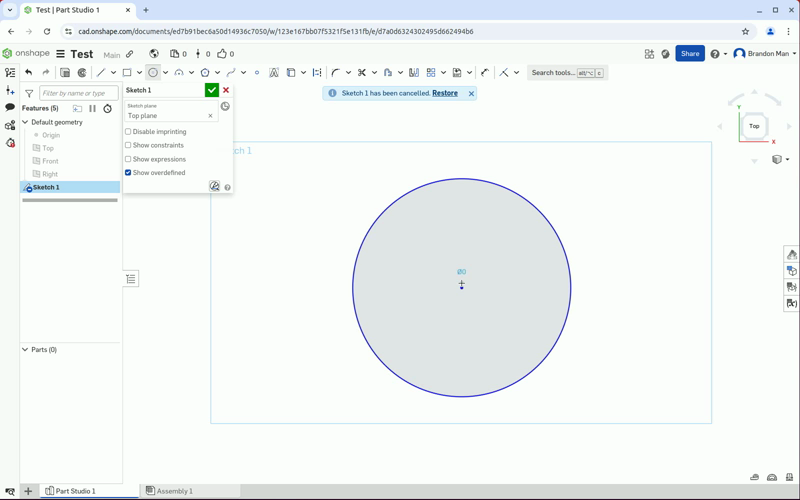
mouse_move(507, 282)
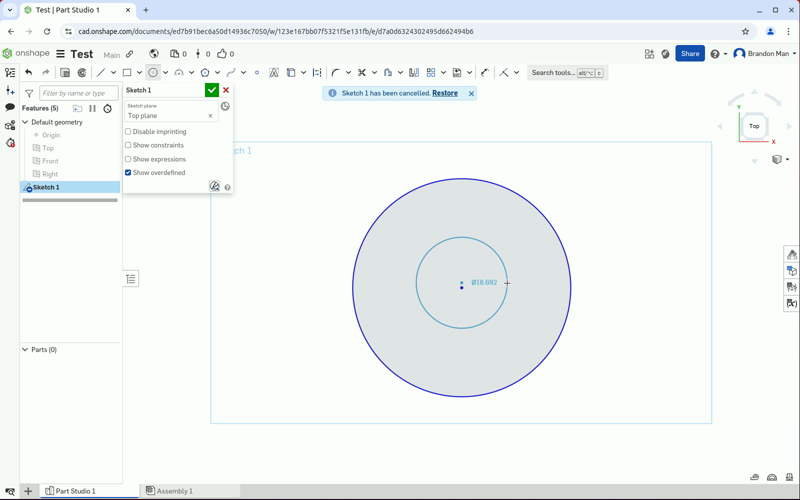
click(507, 282)
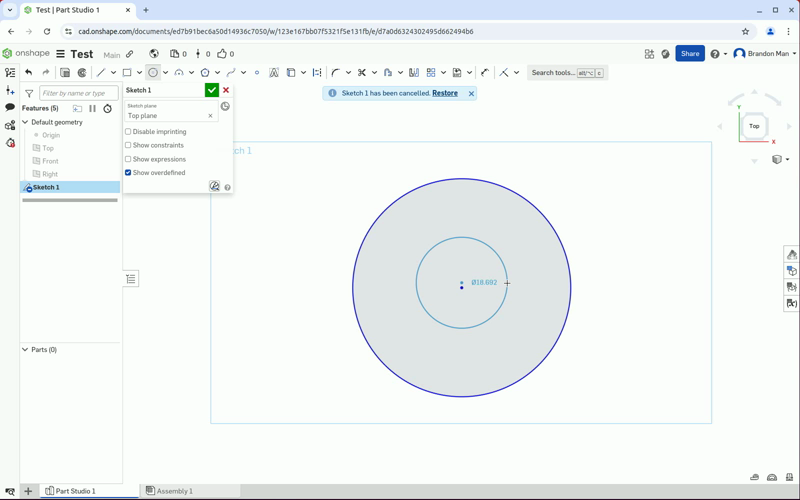
key(esc)
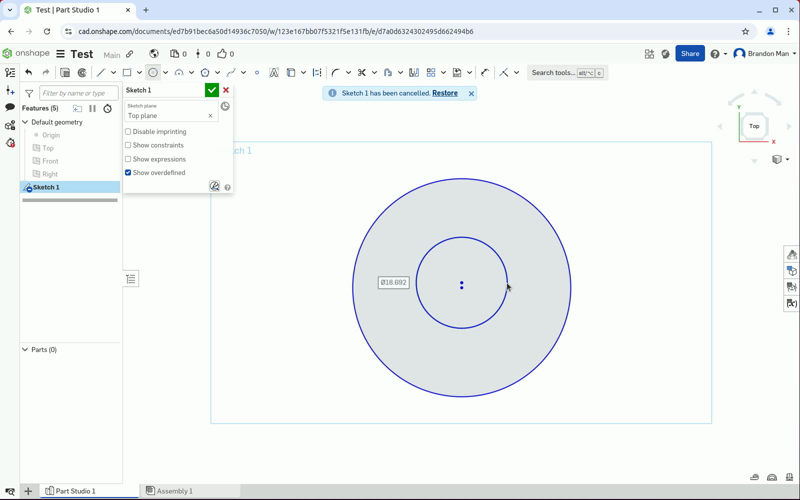
mouse_move(391, 237)
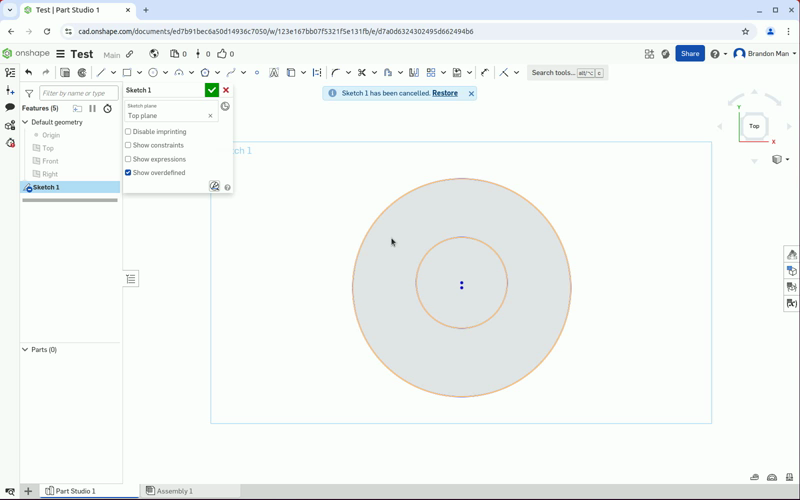
click(391, 237)
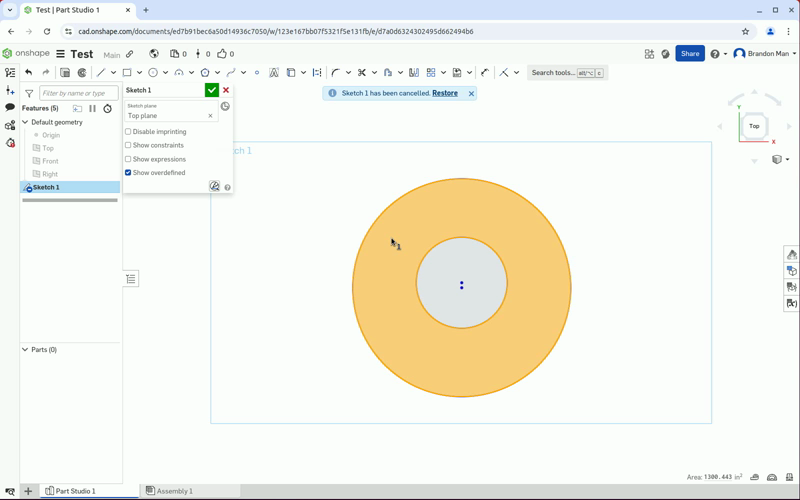
mouse_move(73, 352)
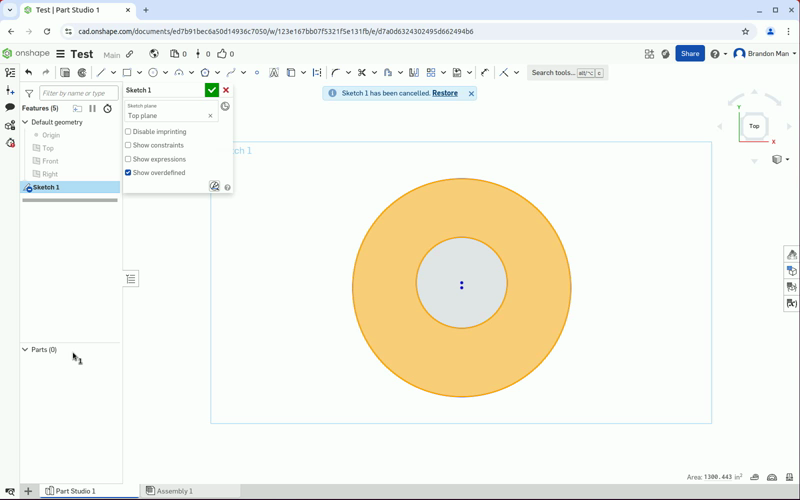
key(shift+y)
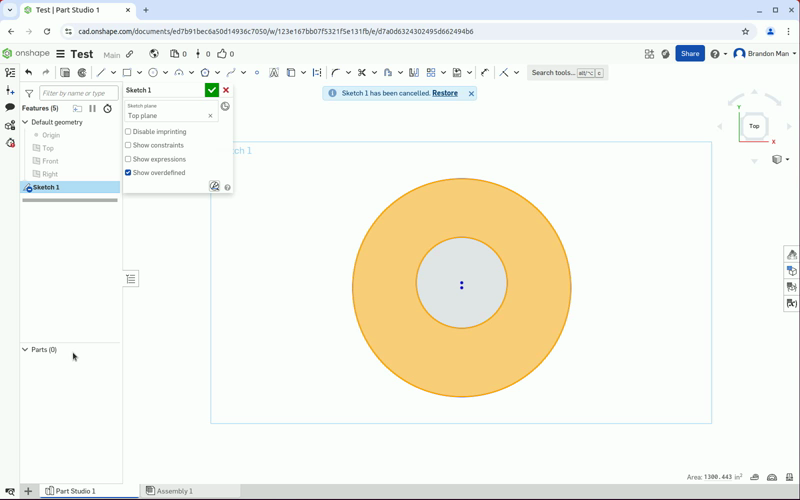
key(shift+e)
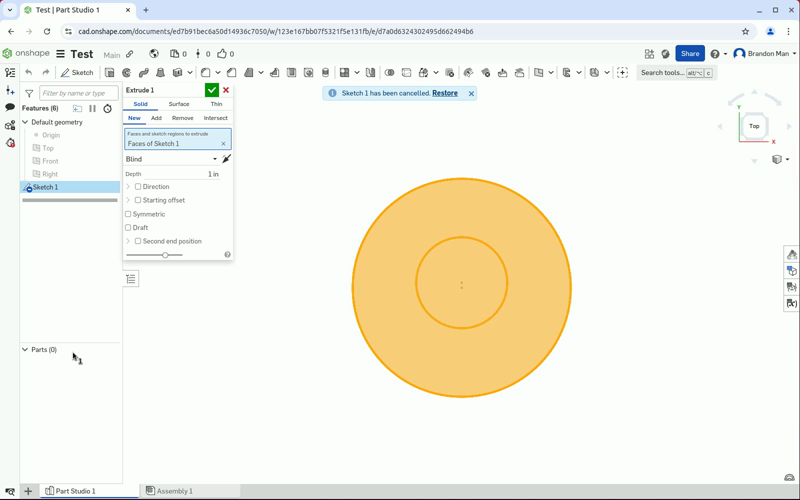
mouse_move(143, 106)
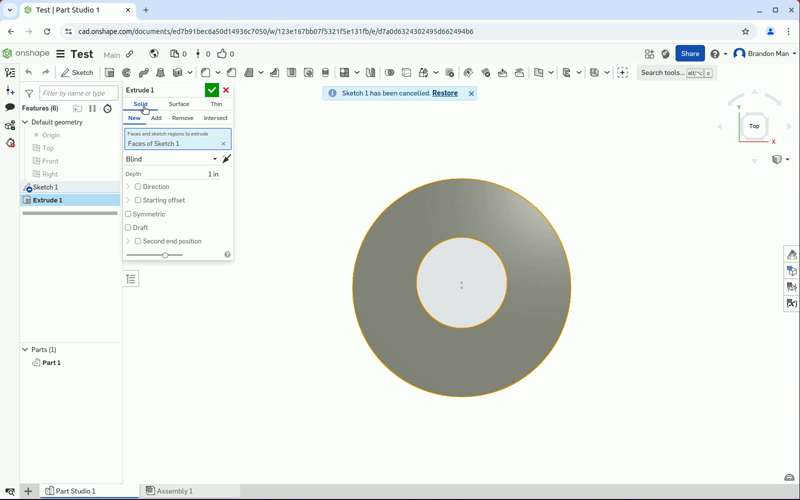
click(143, 106)
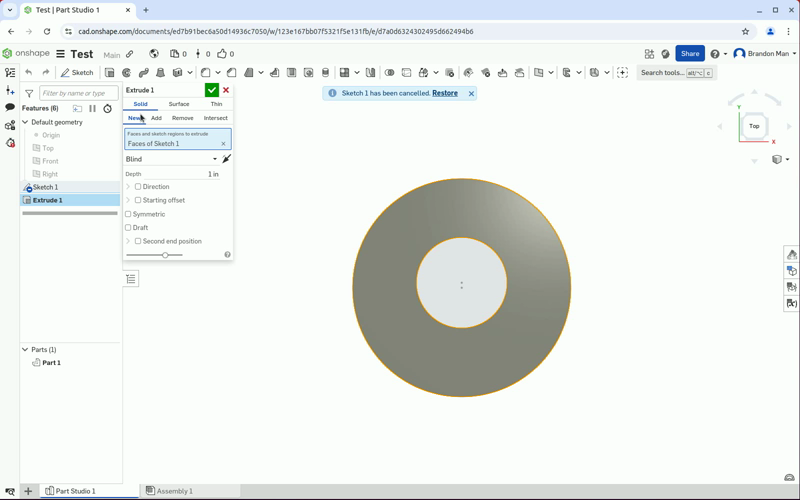
mouse_move(137, 120)
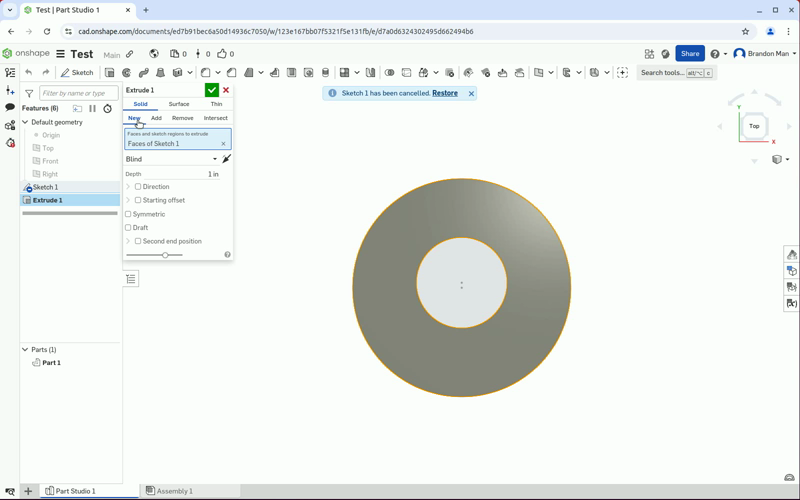
click(137, 120)
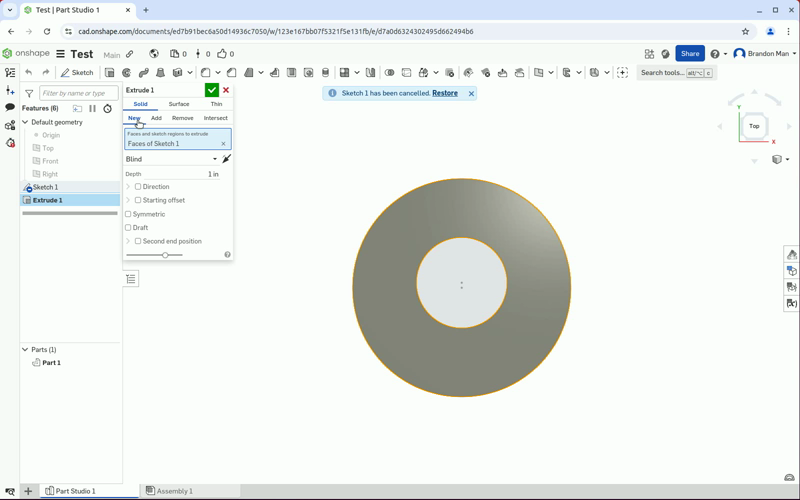
key(tab, 4)
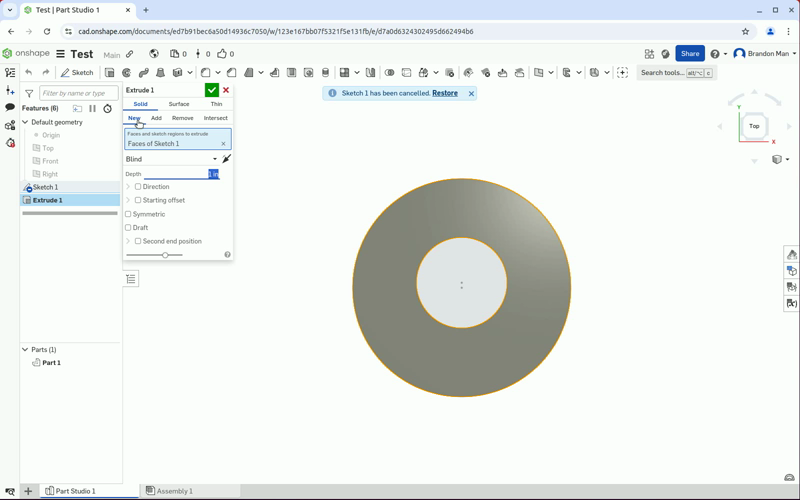
text(1.444)
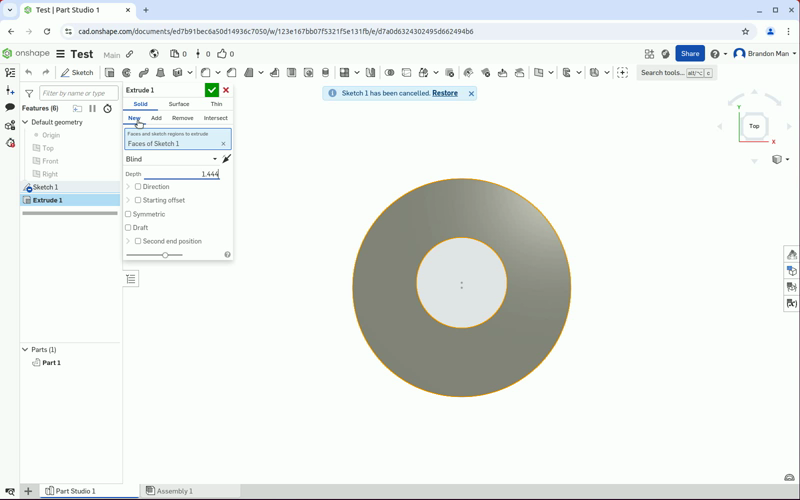
key(enter)
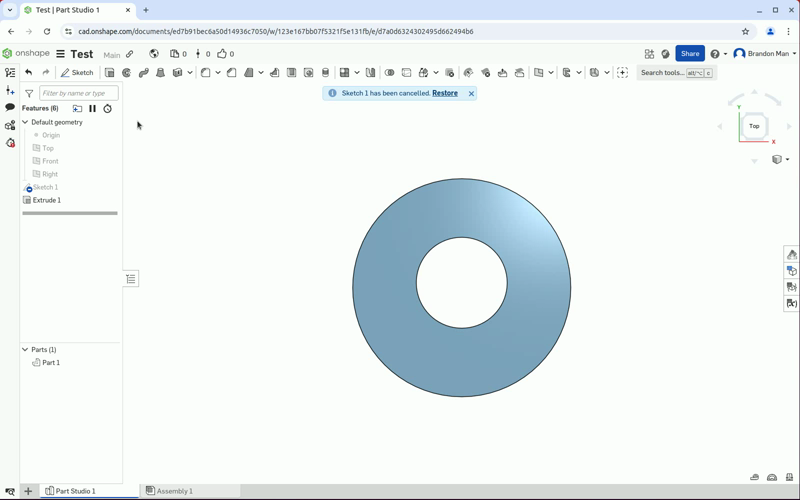
key(shift+h)
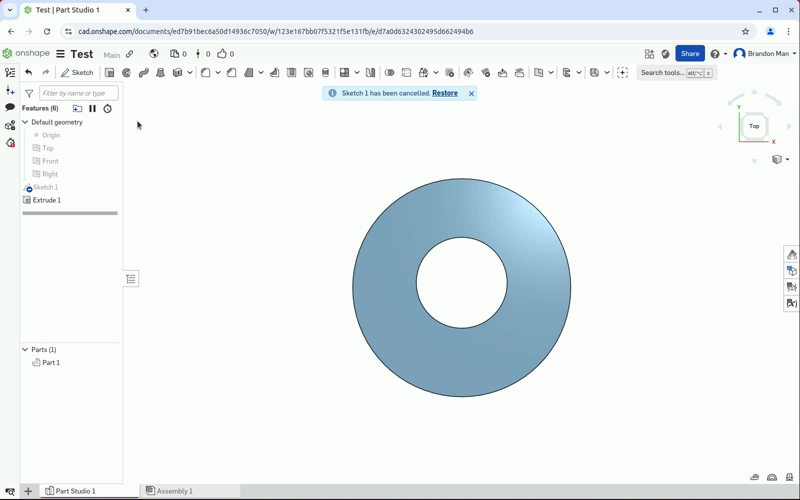
key(shift+h)
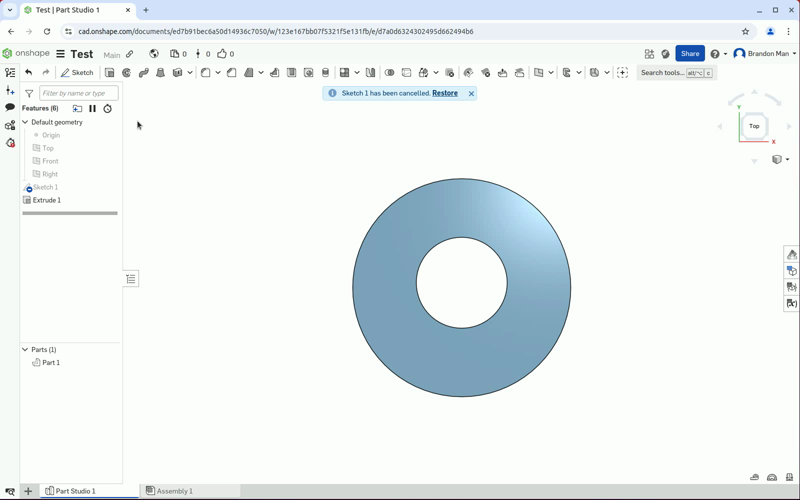
mouse_move(73, 189)
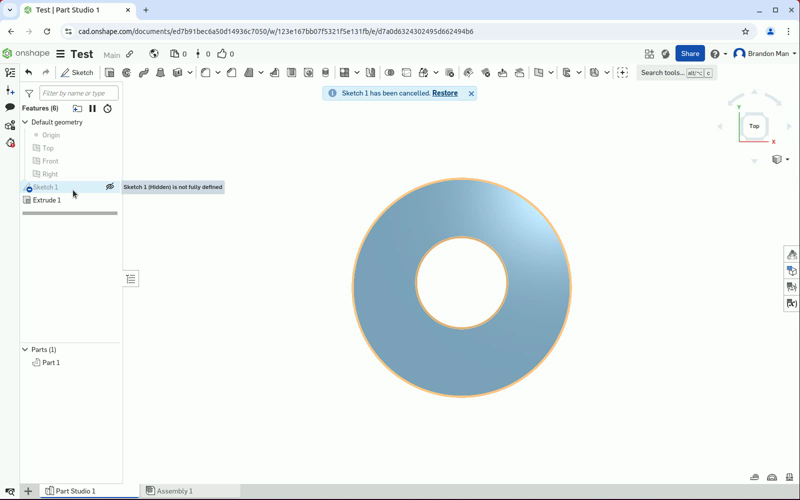
click(73, 189)
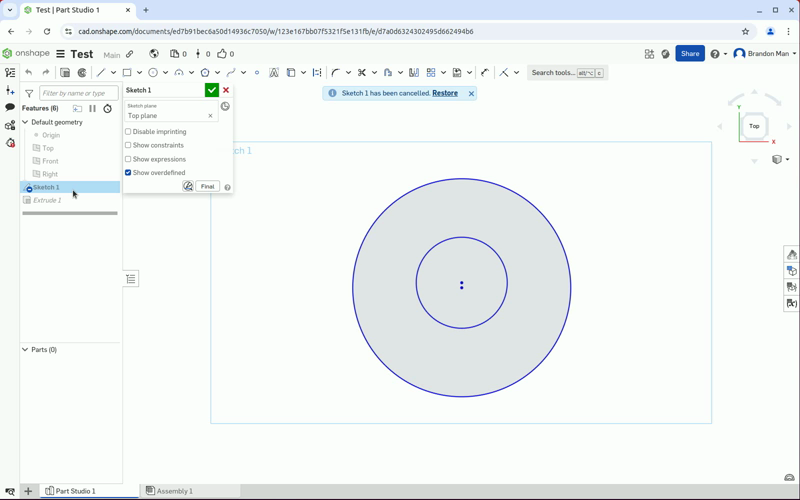
mouse_move(229, 92)
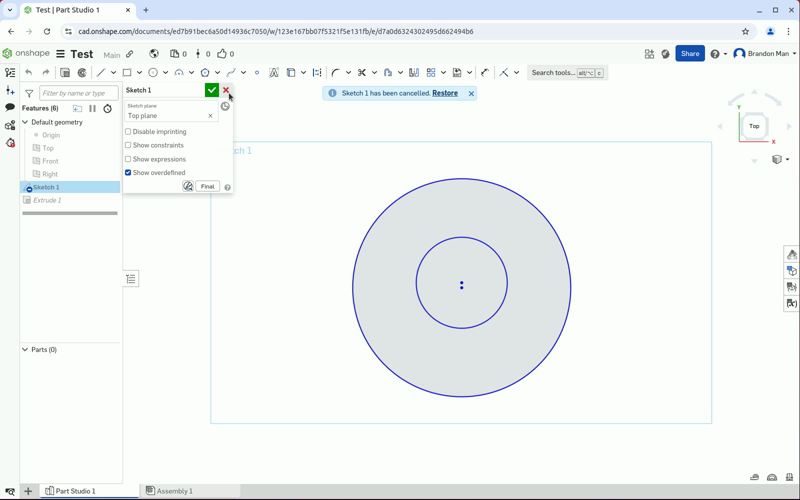
click(229, 92)
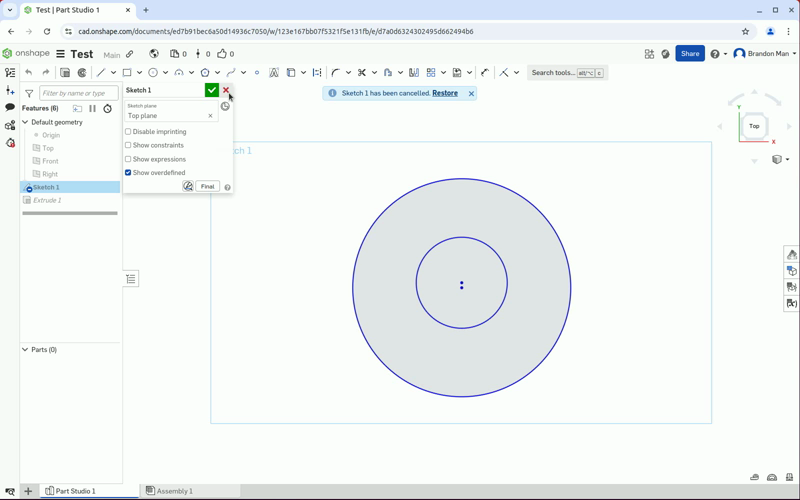
key(shift+s)
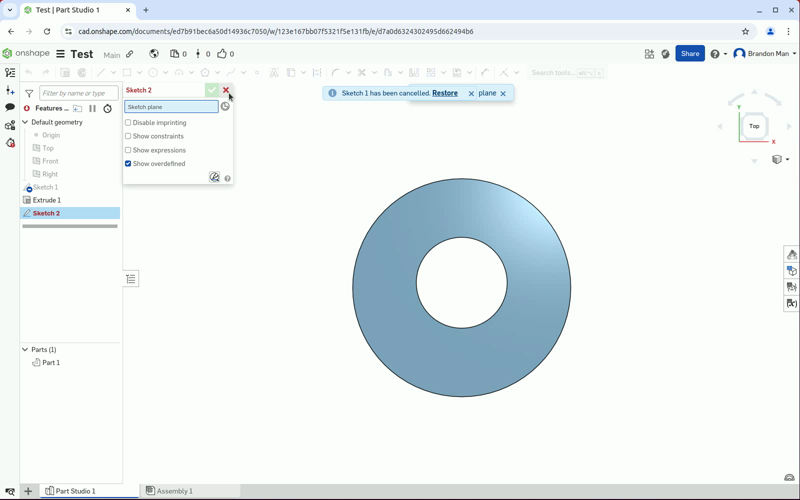
mouse_move(73, 150)
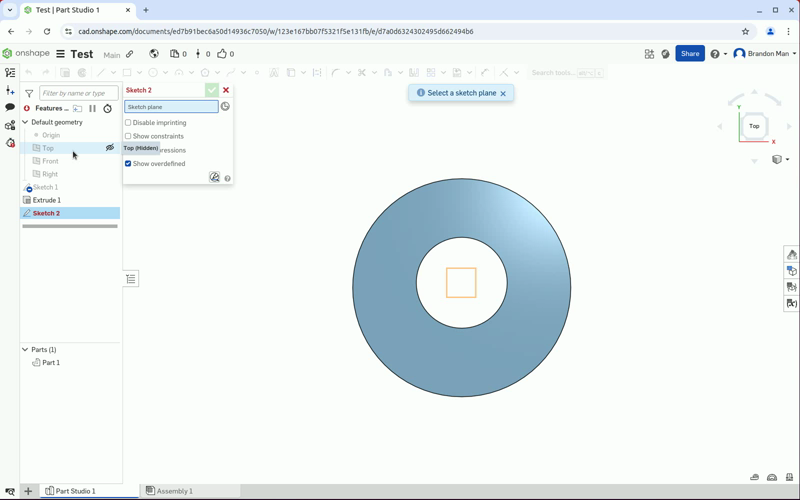
click(73, 150)
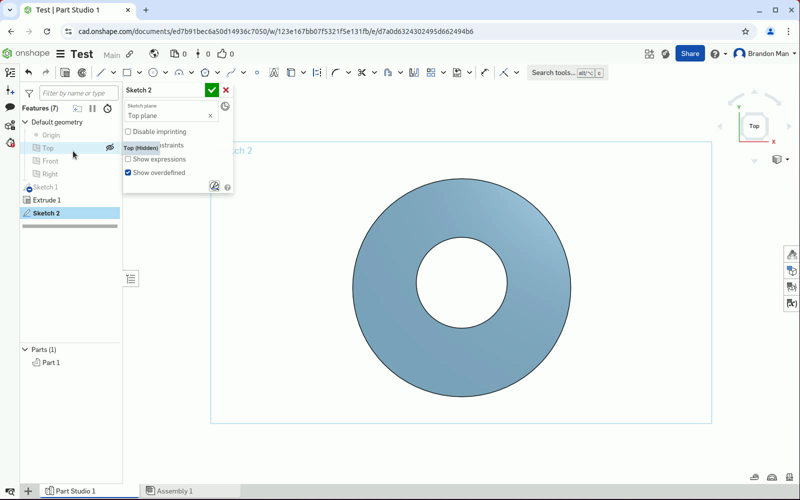
mouse_move(73, 352)
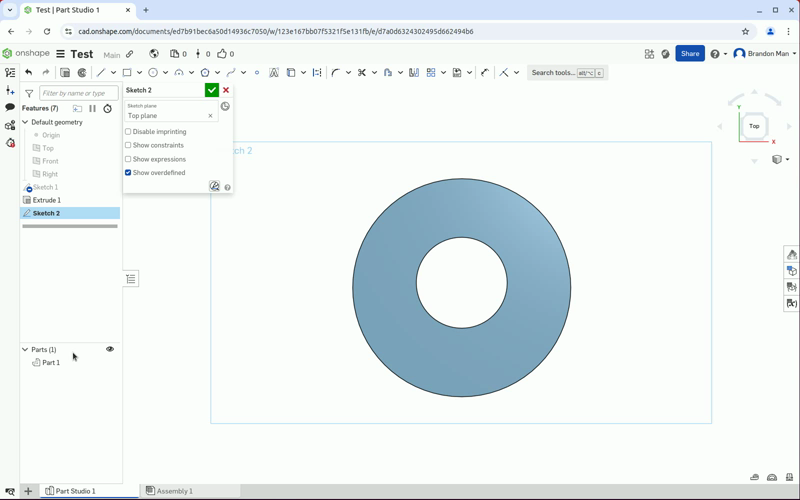
key(y)
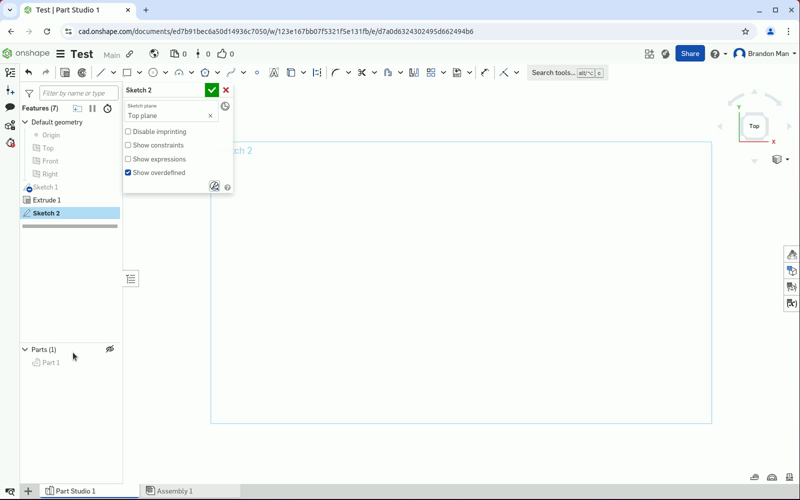
key(c)
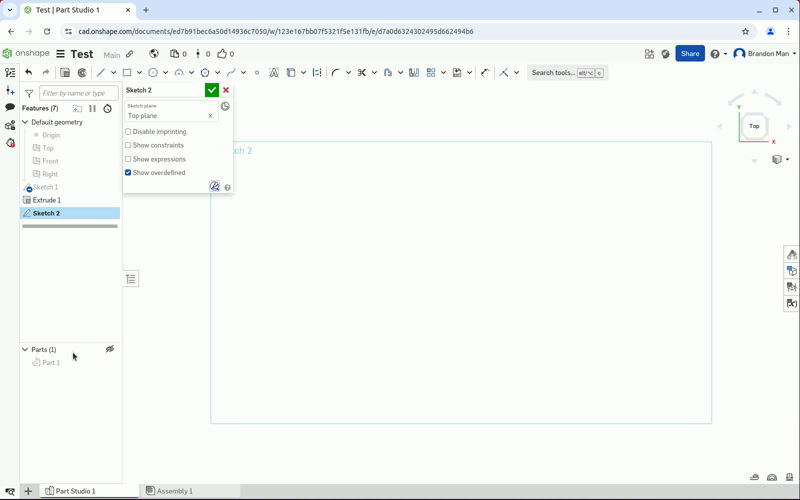
key_down(shift)
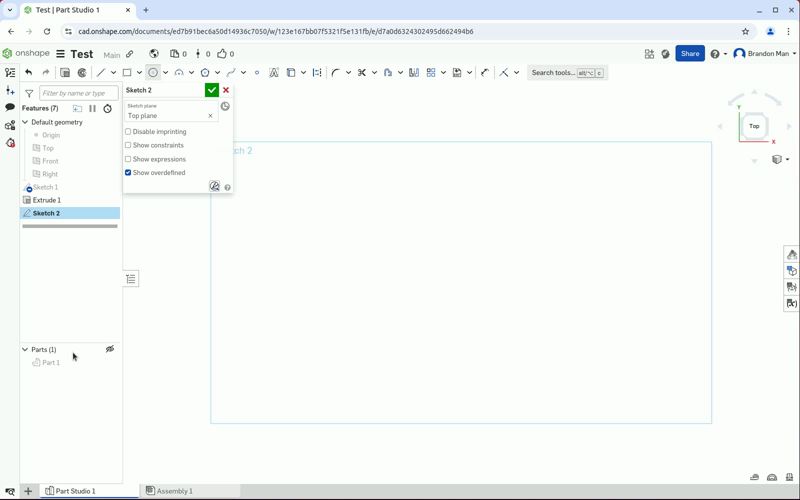
mouse_move(460, 282)
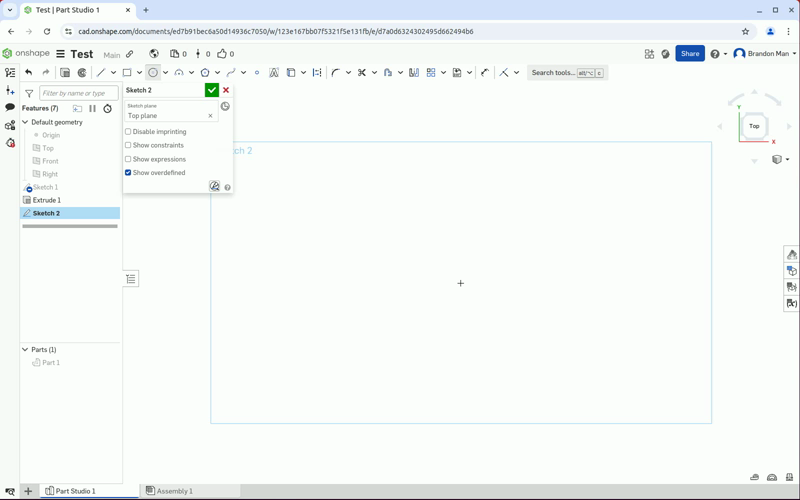
click(460, 282)
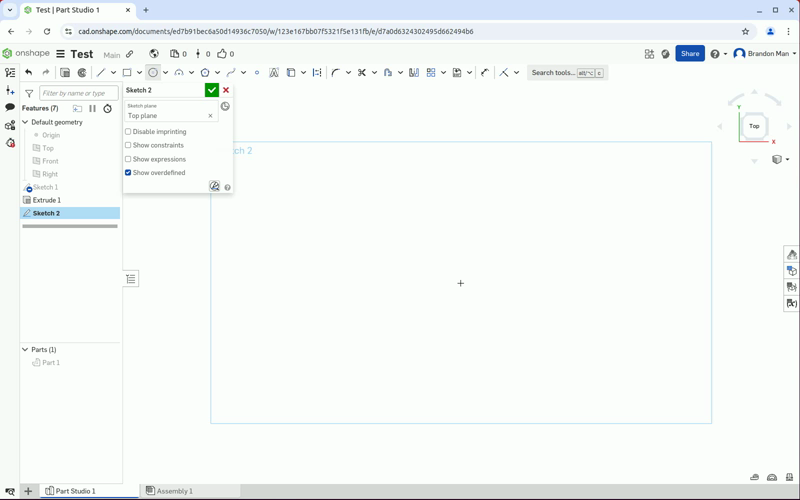
key_up(shift)
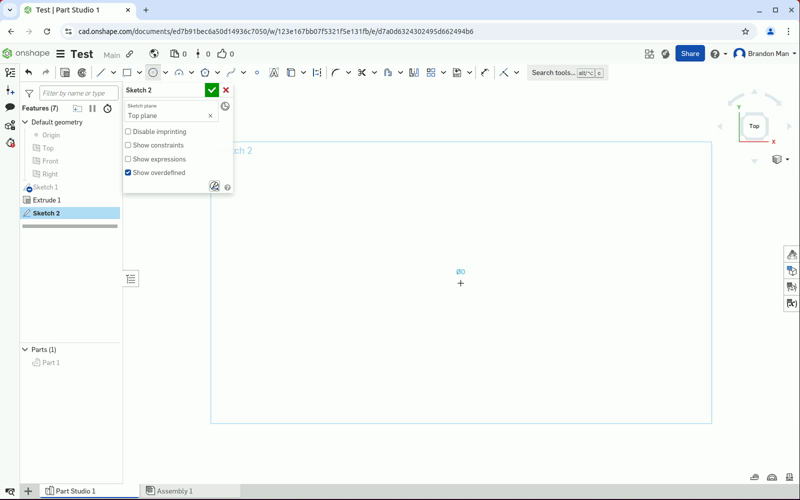
mouse_move(507, 282)
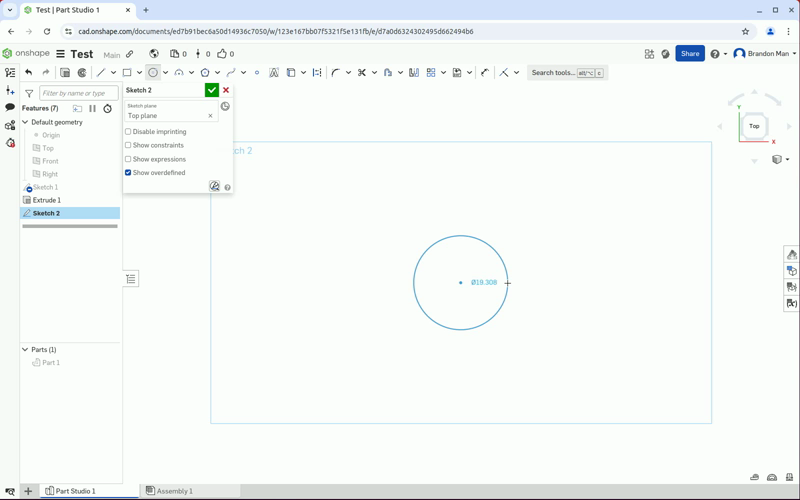
click(507, 282)
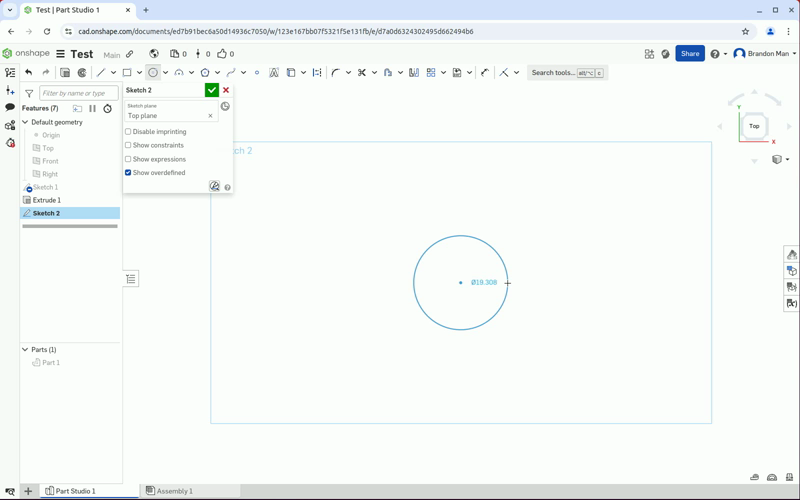
key(esc)
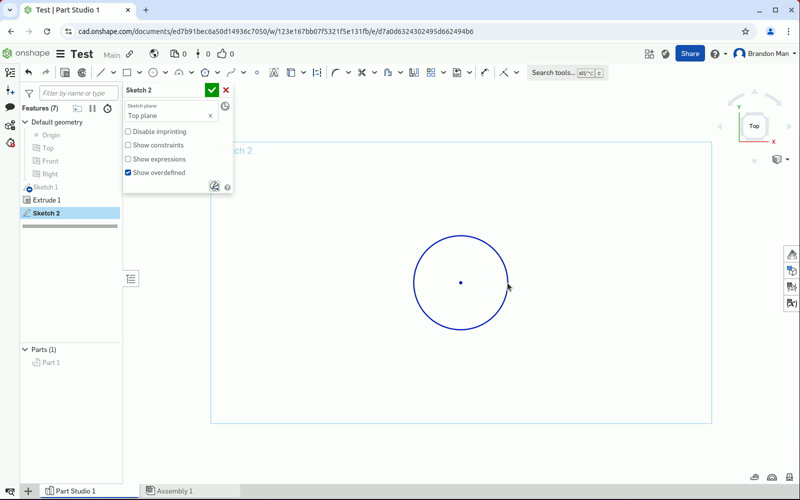
key(c)
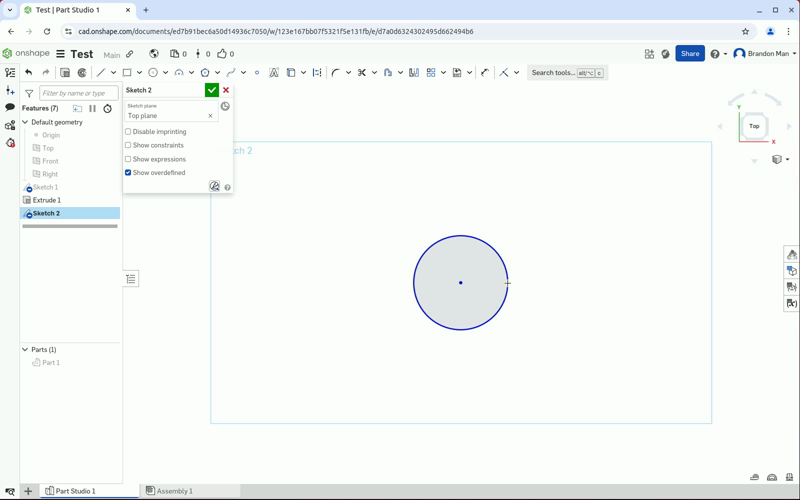
key_down(shift)
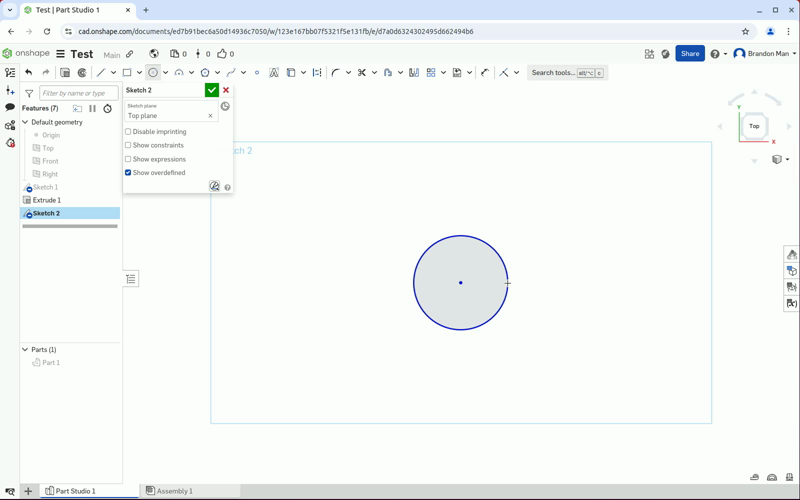
mouse_move(460, 282)
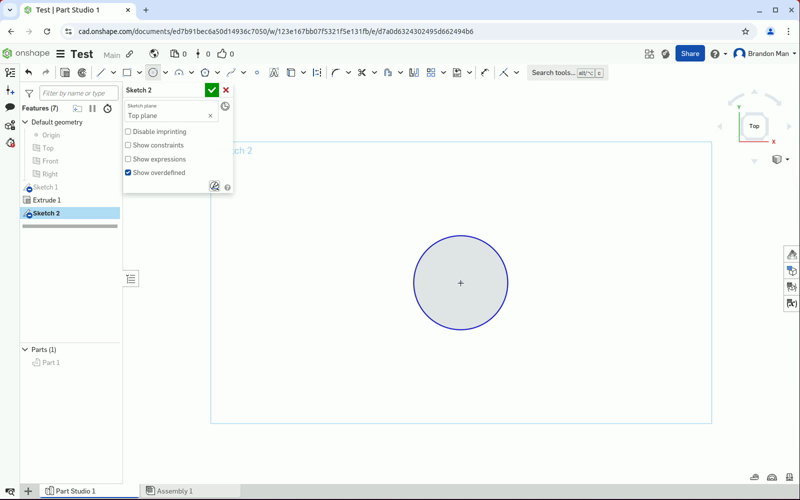
click(460, 282)
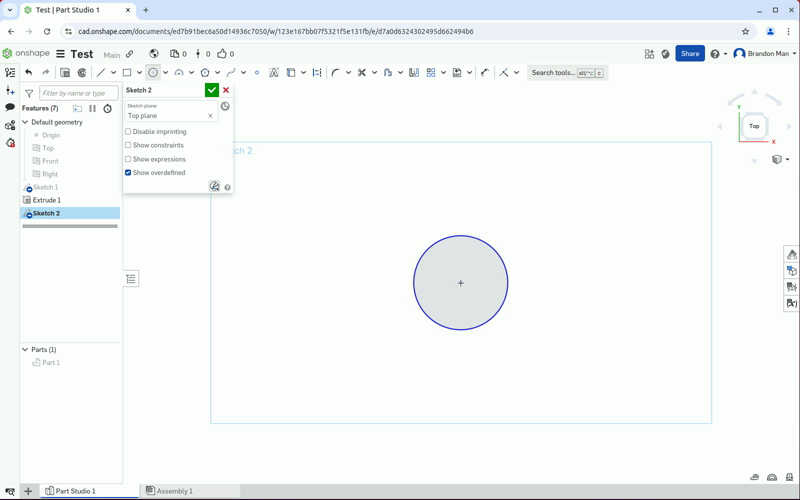
key_up(shift)
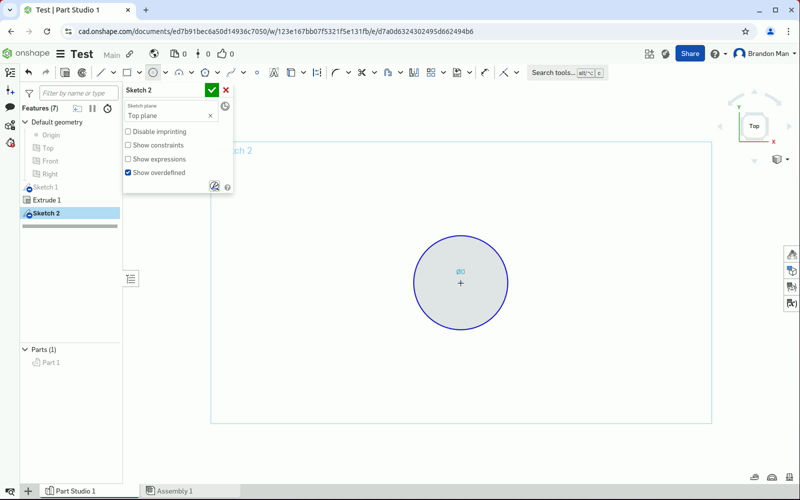
mouse_move(477, 282)
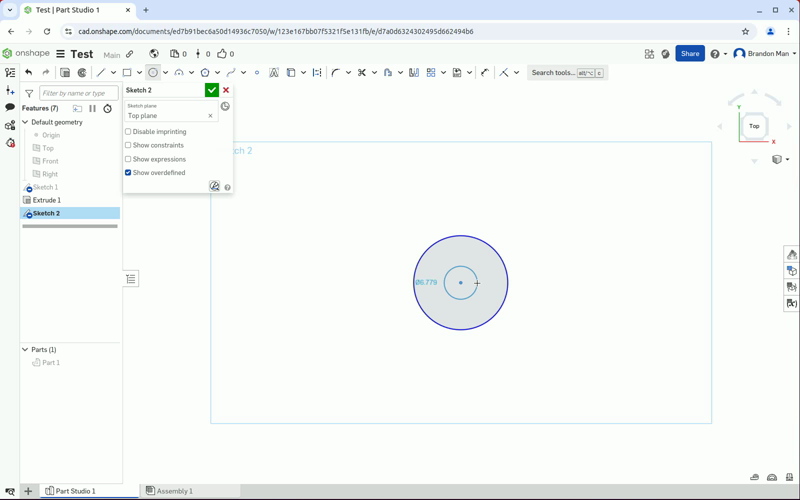
click(477, 282)
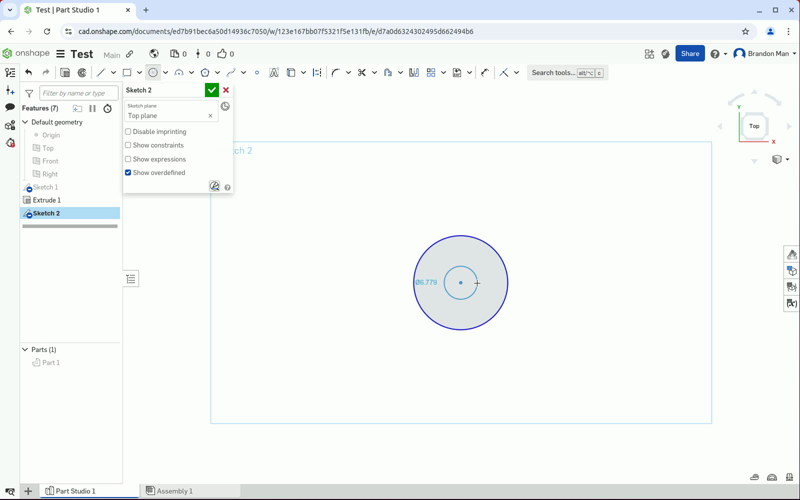
key(esc)
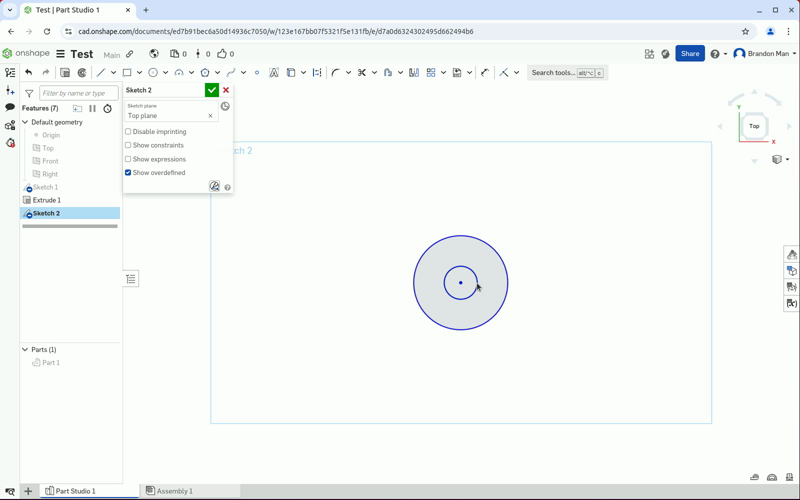
mouse_move(450, 247)
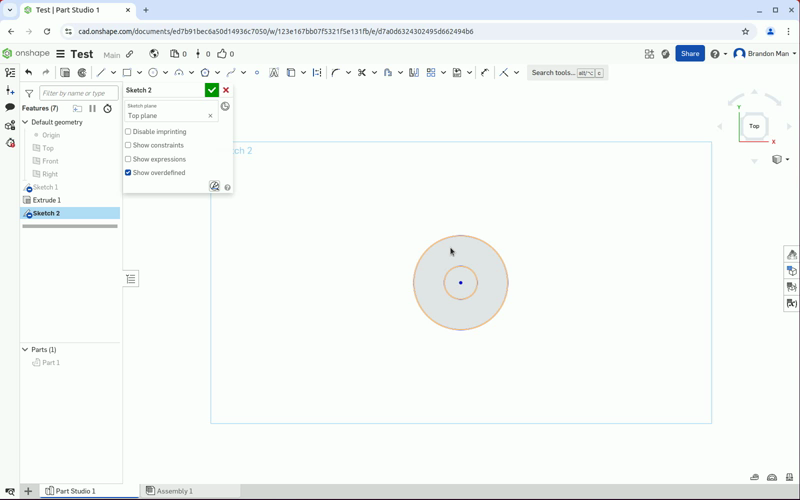
click(450, 247)
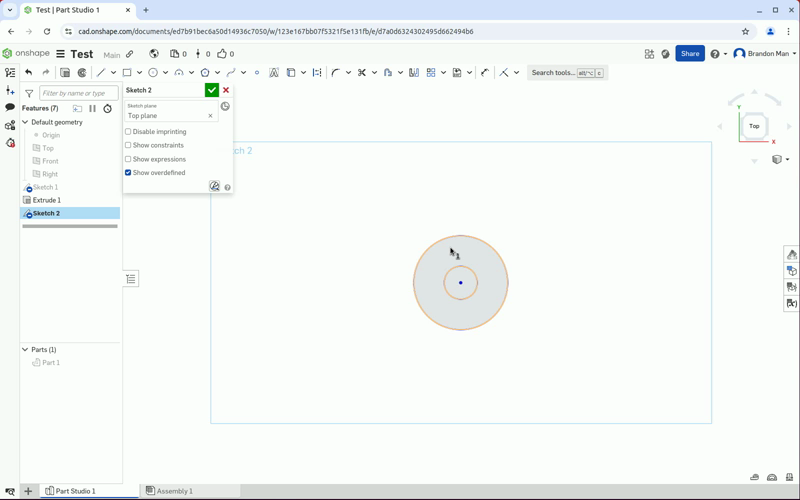
mouse_move(73, 352)
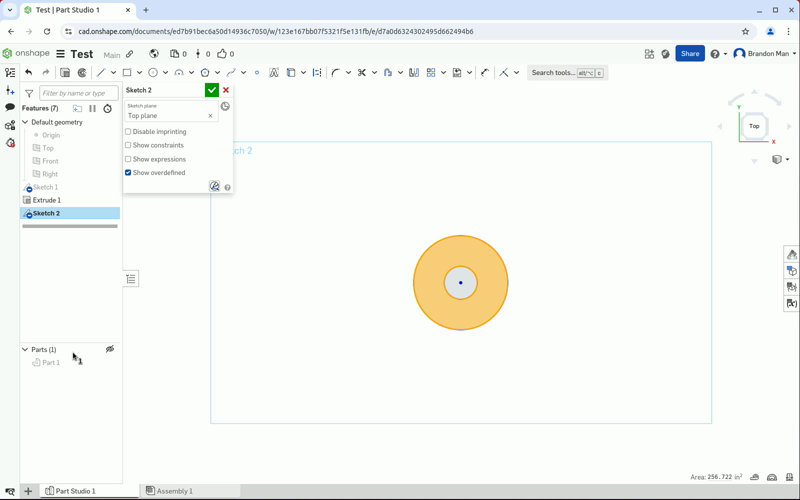
key(shift+y)
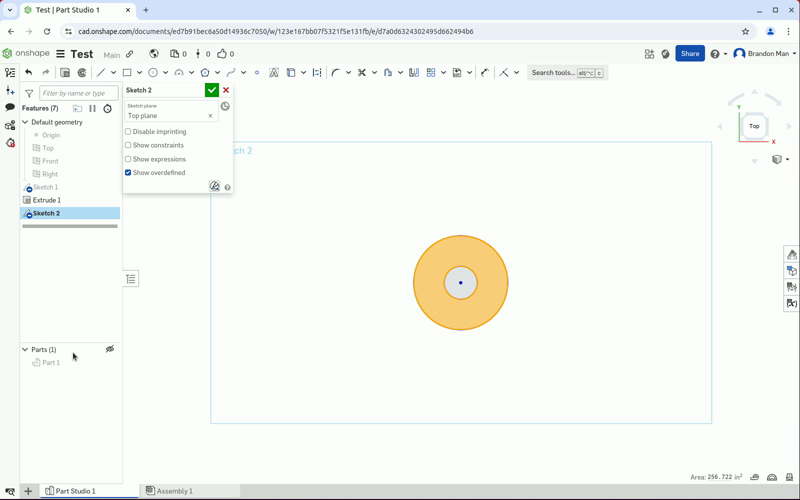
key(shift+e)
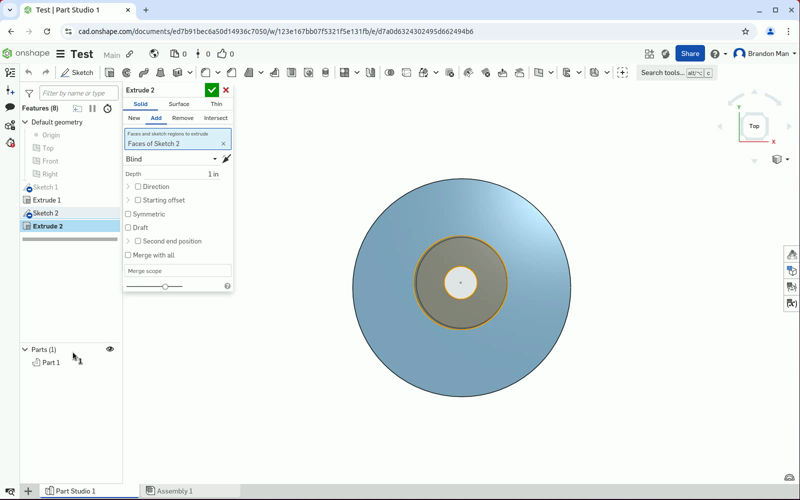
mouse_move(143, 106)
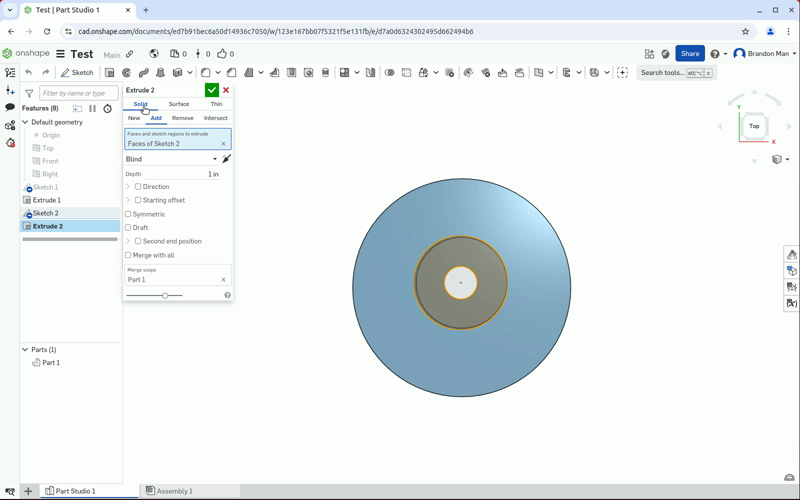
click(143, 106)
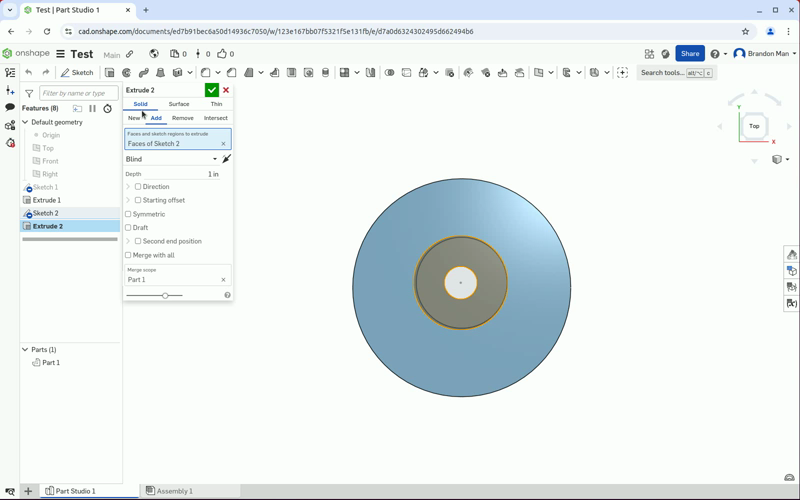
mouse_move(137, 120)
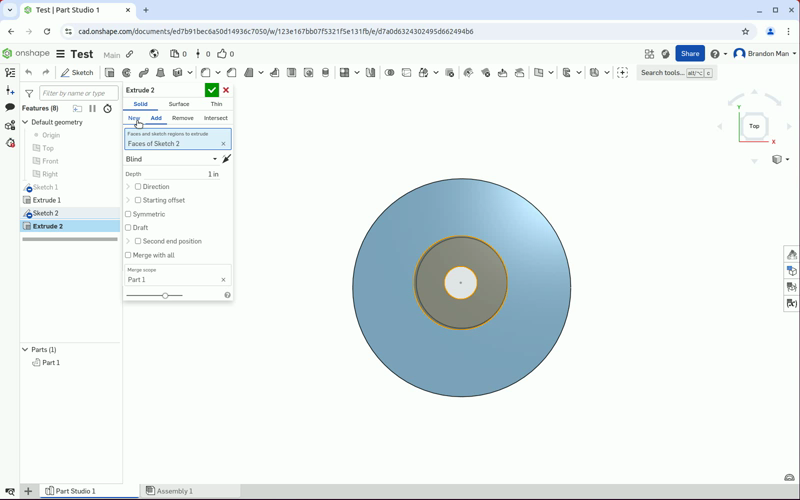
click(137, 120)
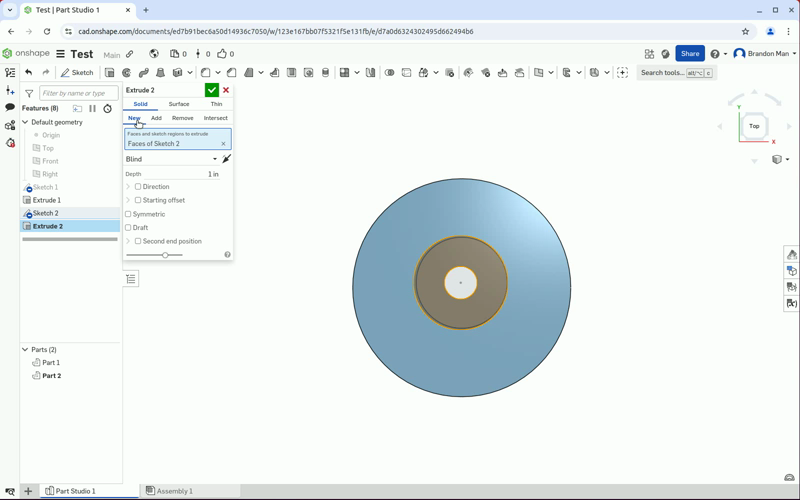
key(tab, 4)
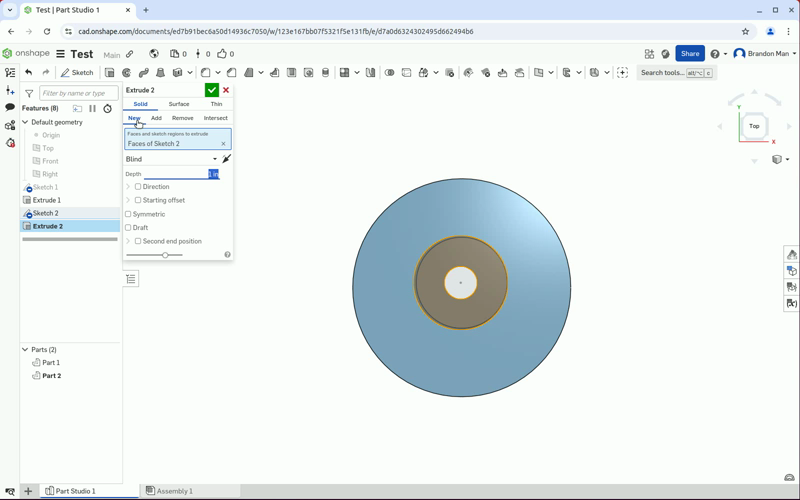
text(2.889)
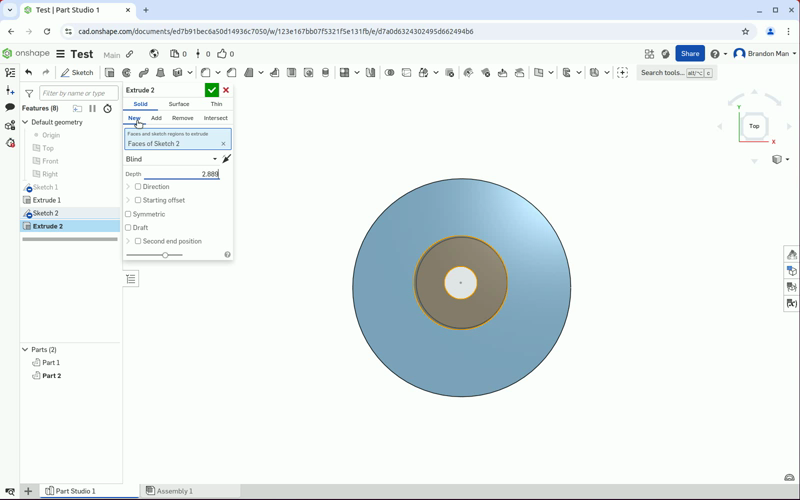
key(enter)
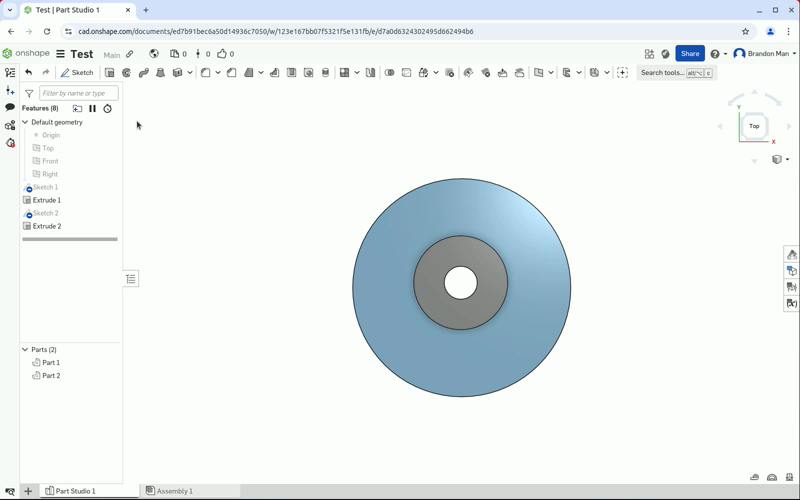
key(shift+h)
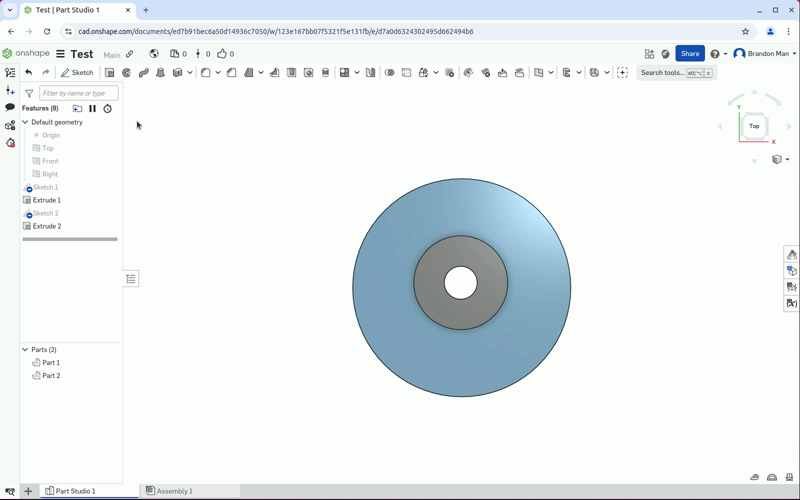
key(shift+h)
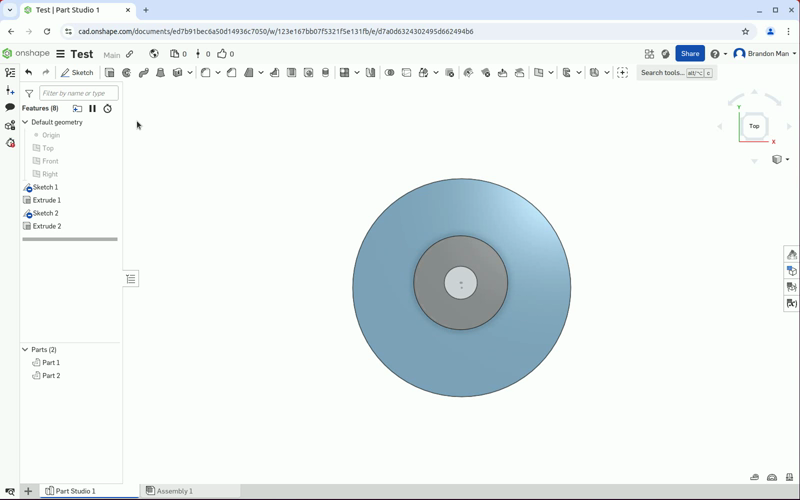
key(shift+7)
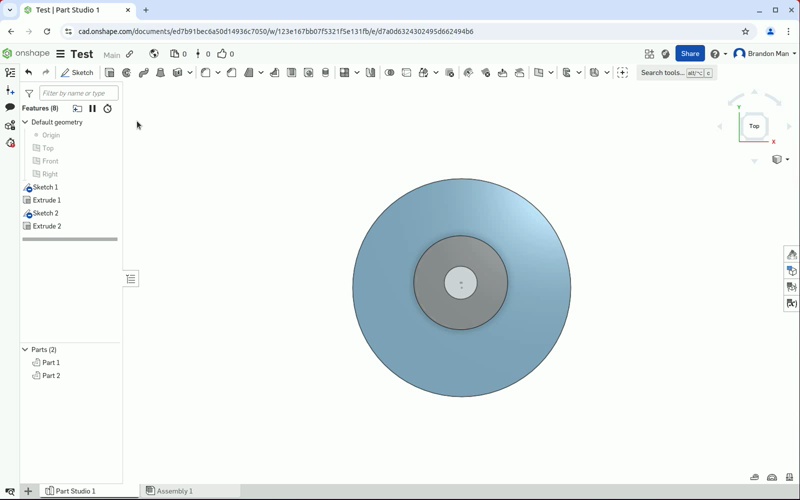
key(up, 3)
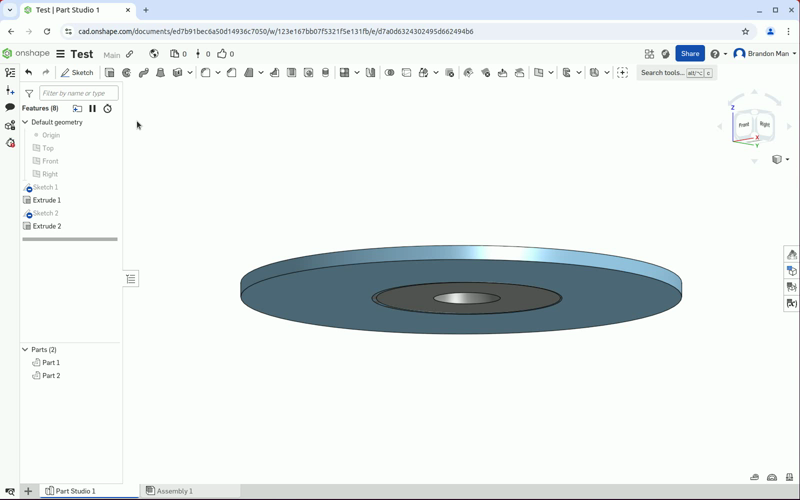
key(left, 3)
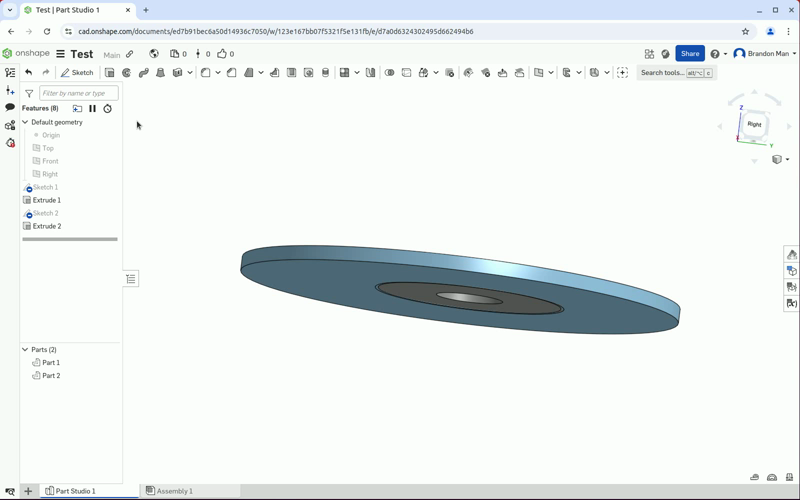
key(right, 3)
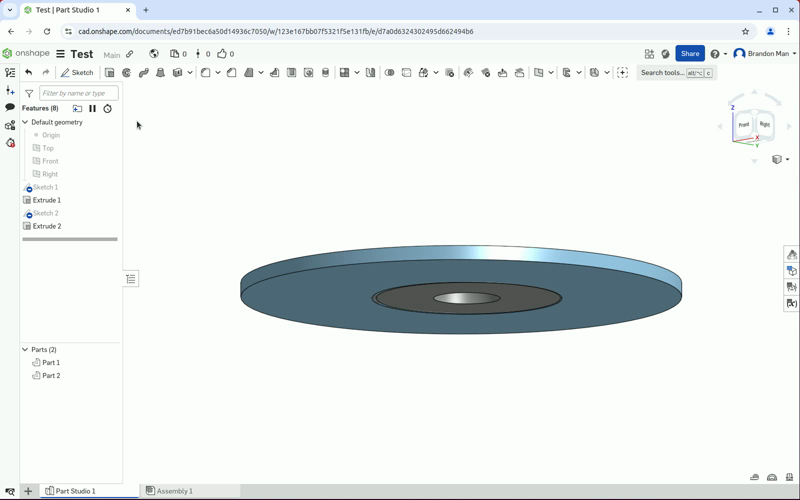
key(down, 3)
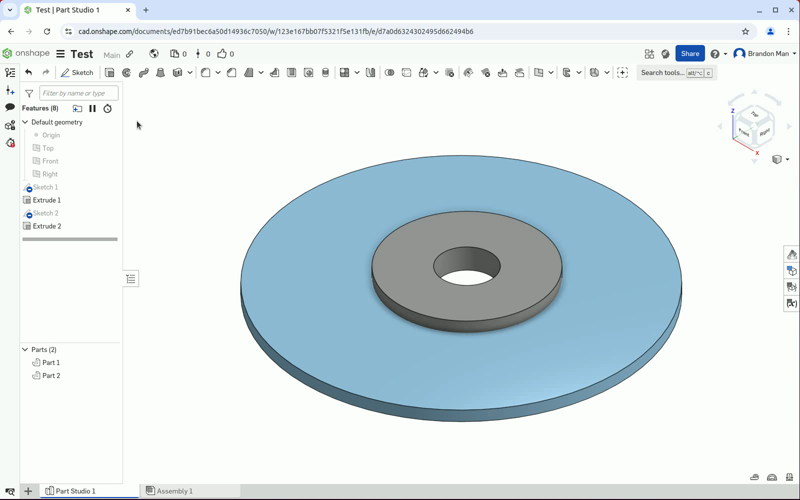
mouse_move(73, 189)
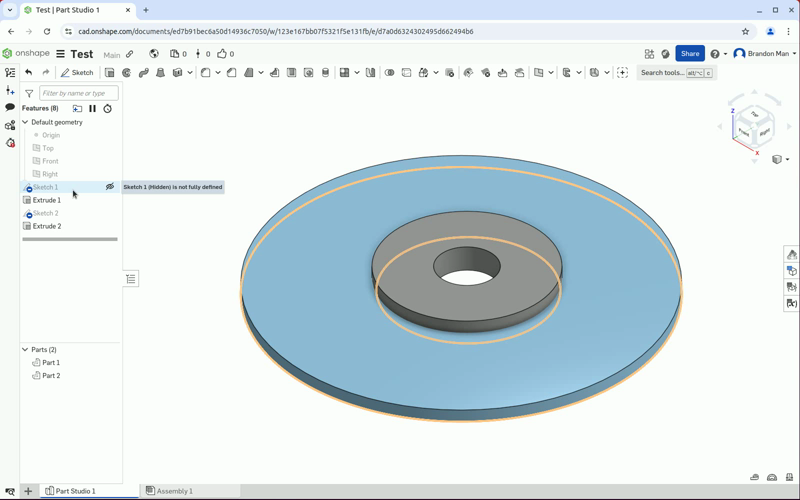
click(73, 189)